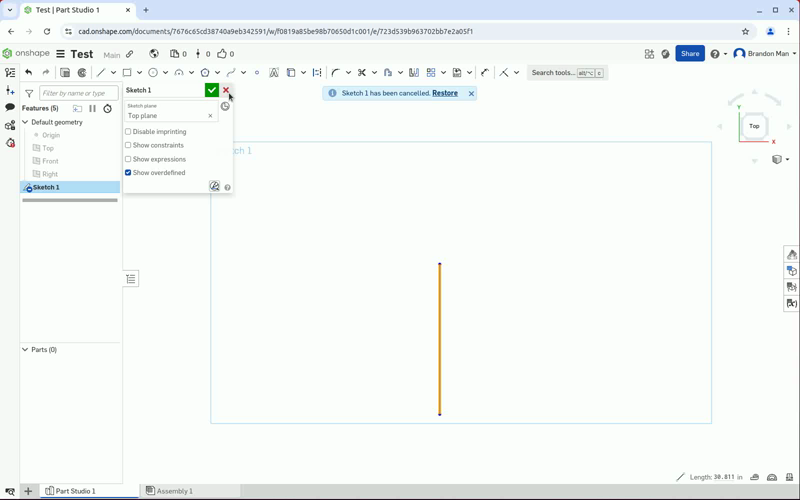
key(shift+h)
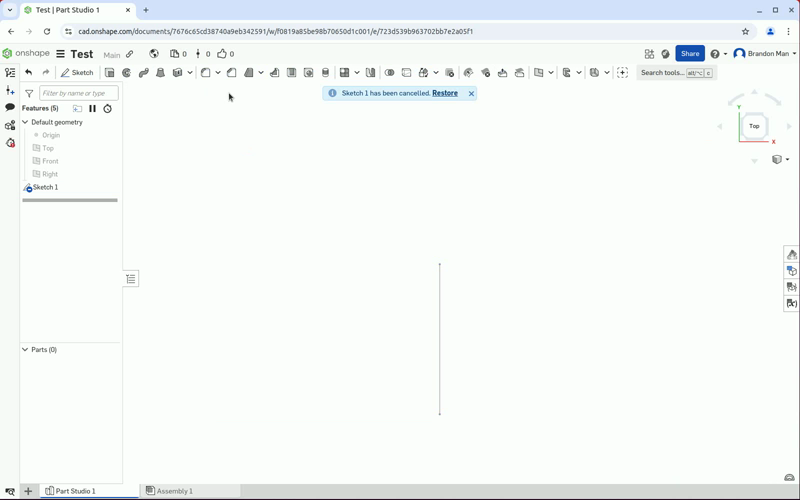
key(shift+s)
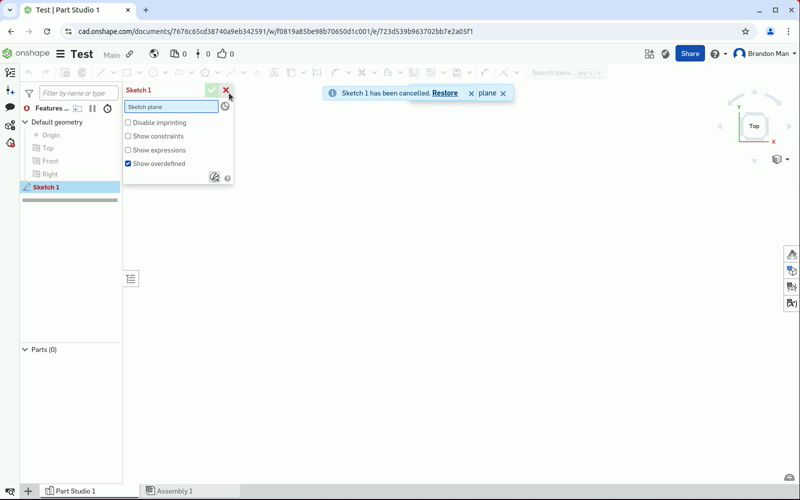
mouse_move(73, 150)
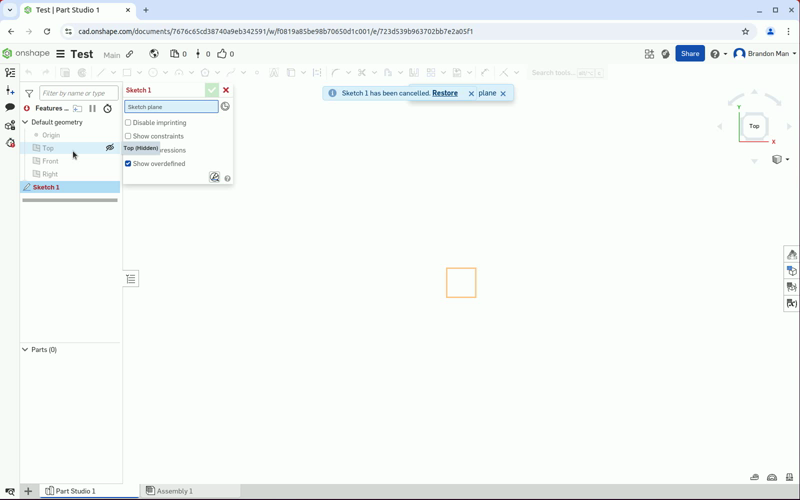
click(73, 150)
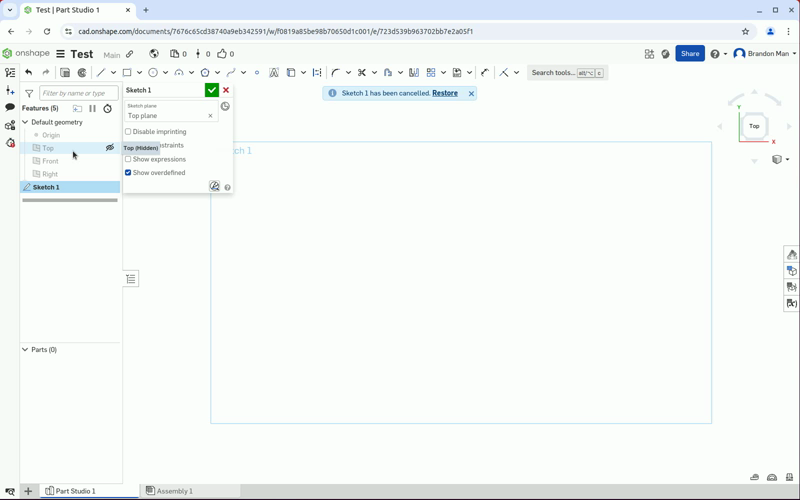
mouse_move(73, 352)
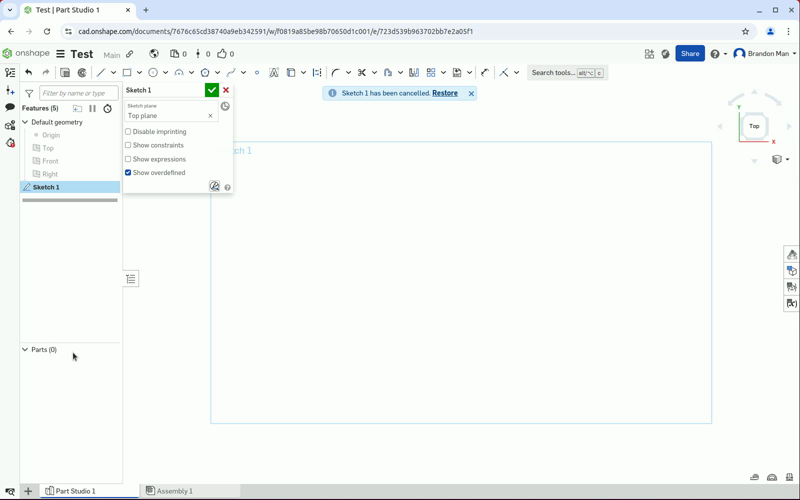
key(y)
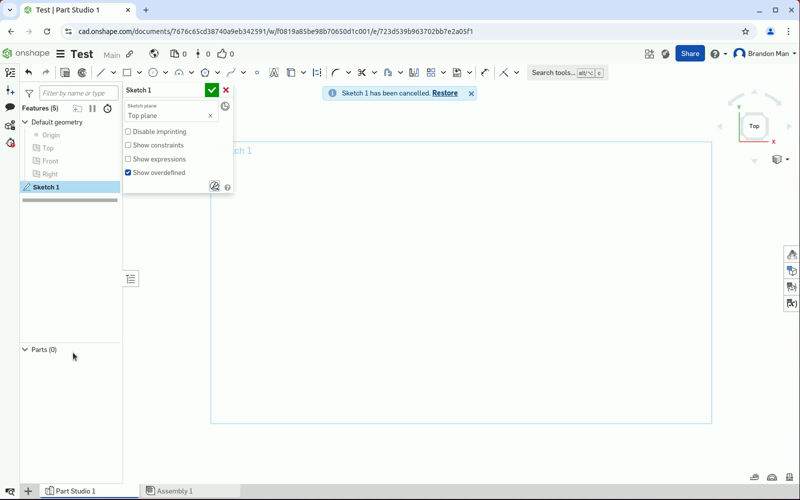
key(c)
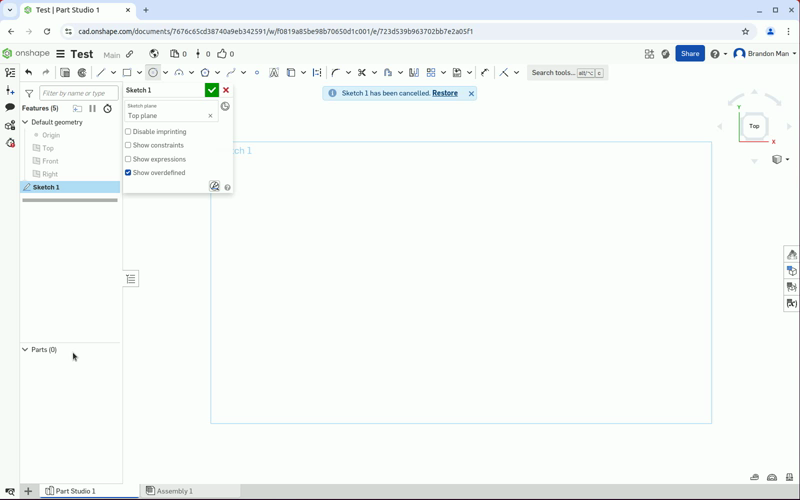
key_down(shift)
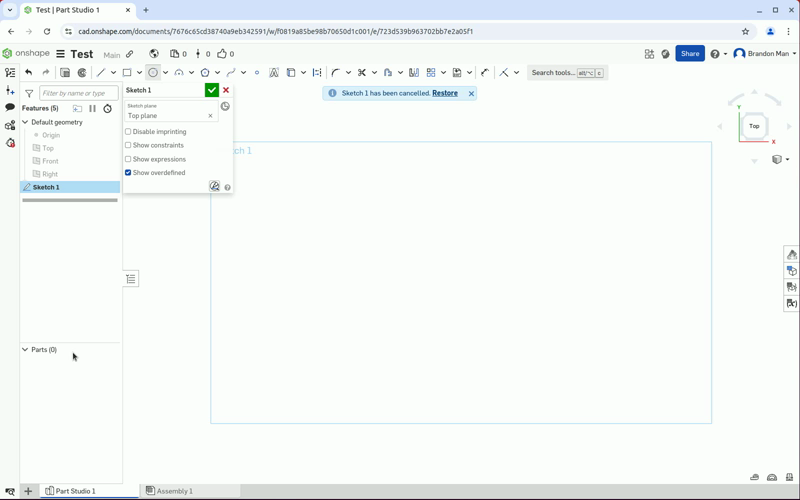
mouse_move(461, 282)
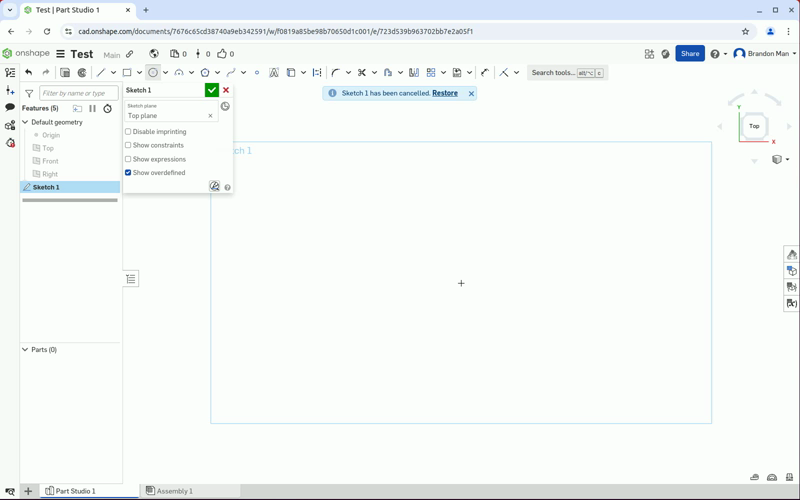
click(461, 282)
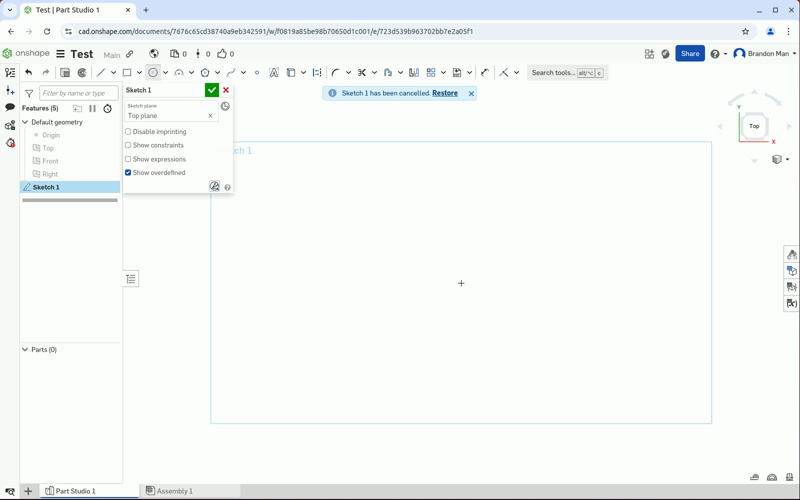
key_up(shift)
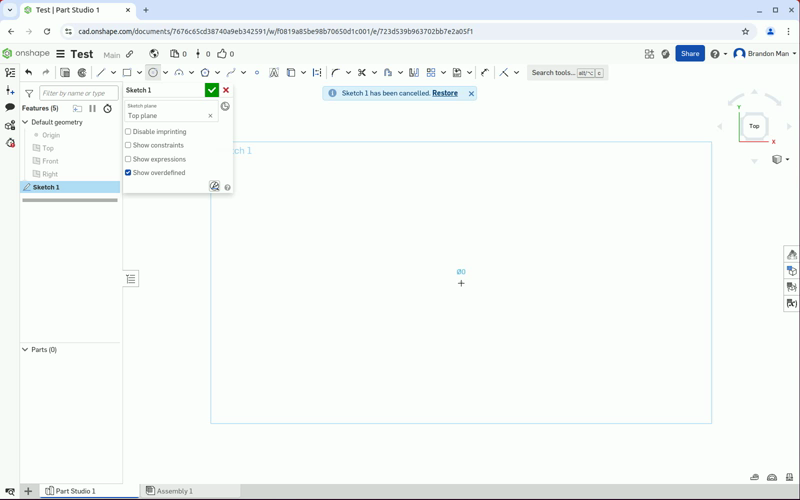
mouse_move(558, 282)
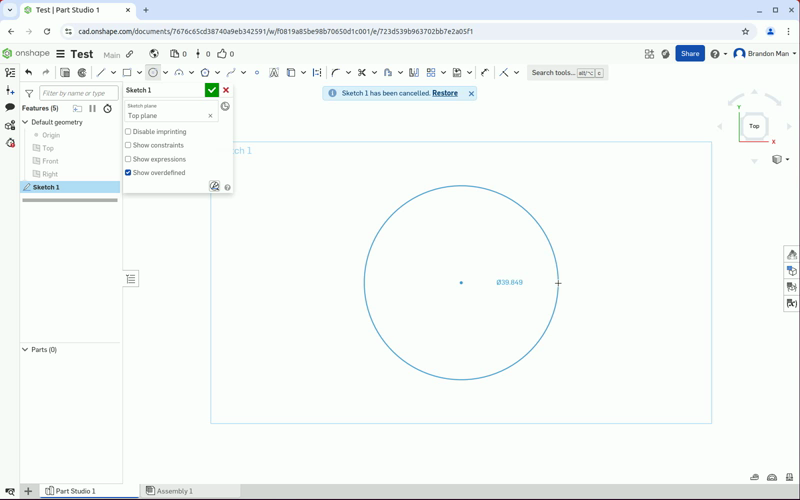
click(558, 282)
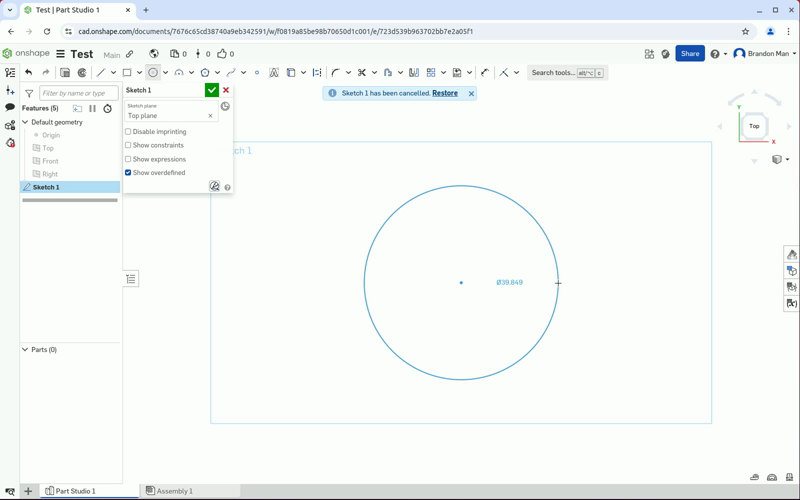
key(esc)
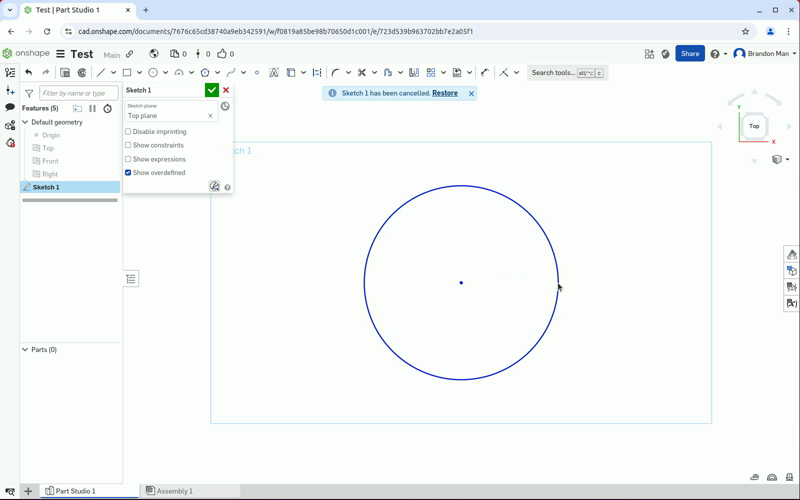
key(c)
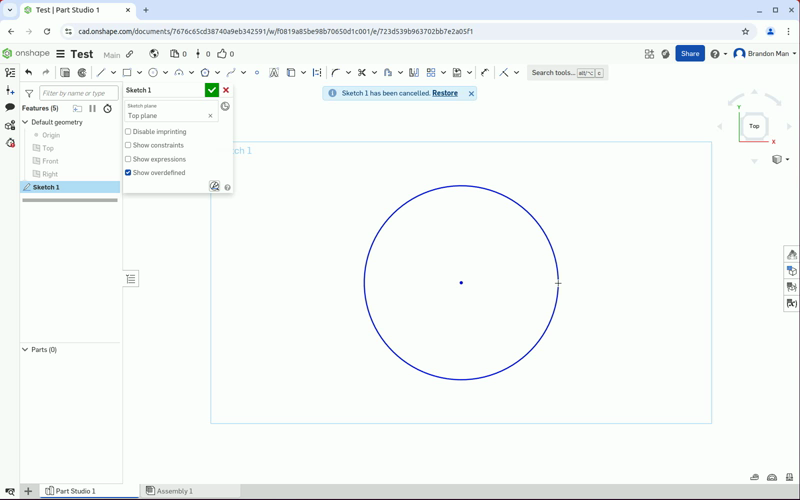
key_down(shift)
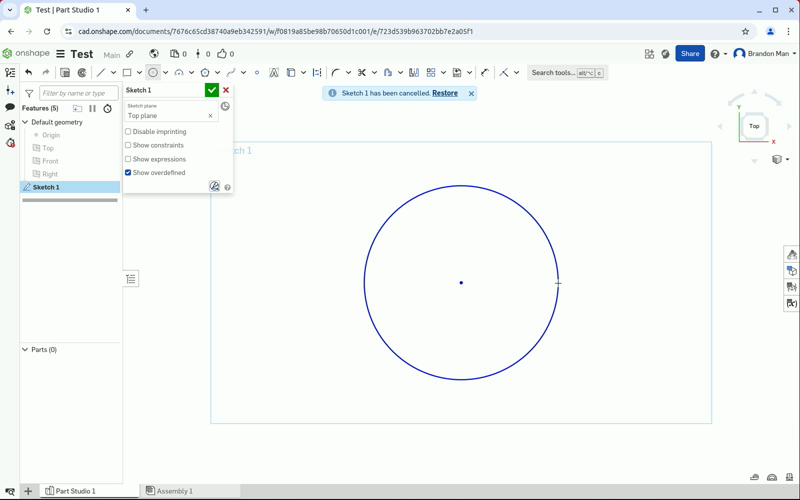
mouse_move(461, 282)
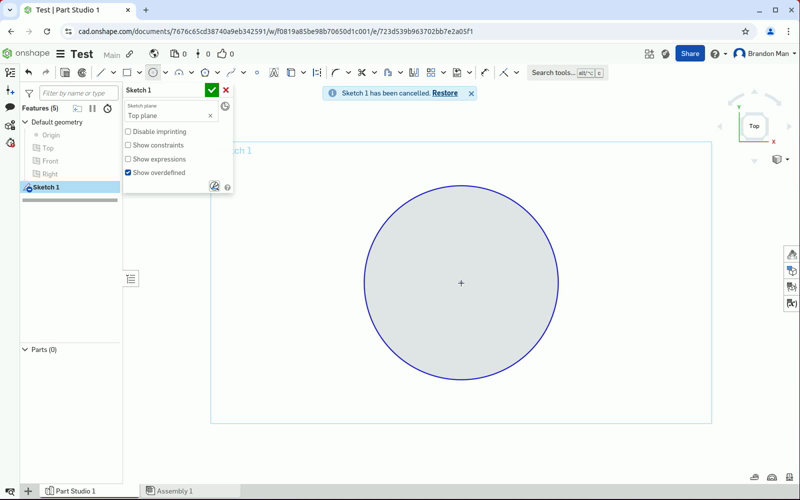
click(461, 282)
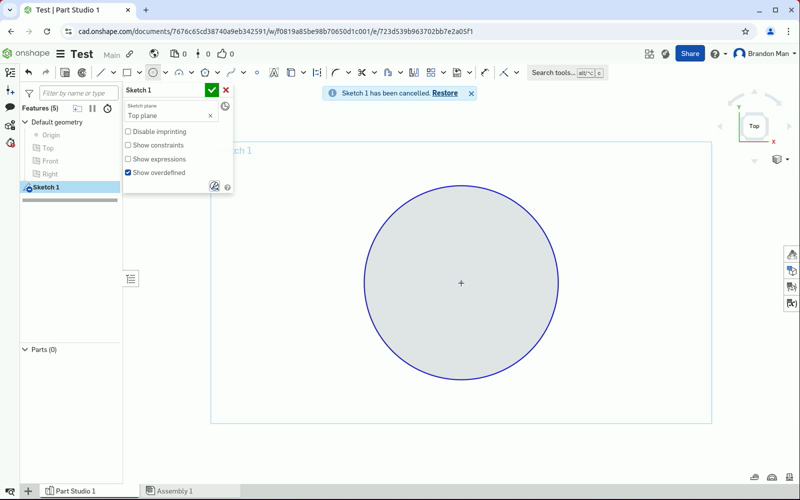
key_up(shift)
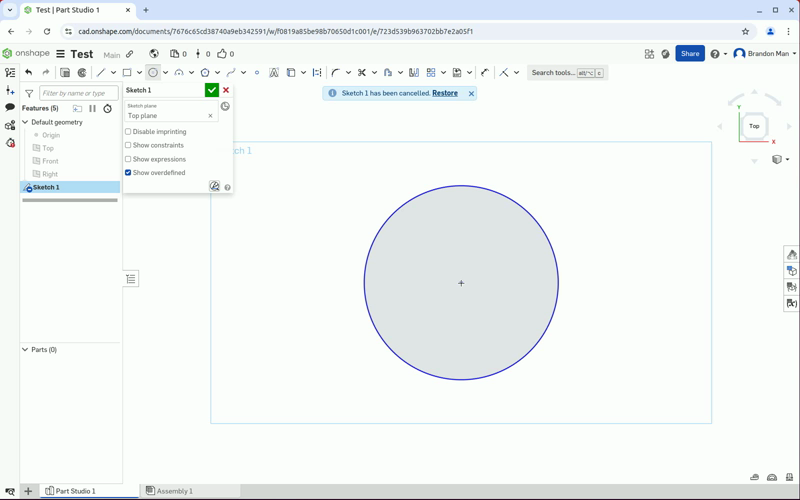
mouse_move(497, 282)
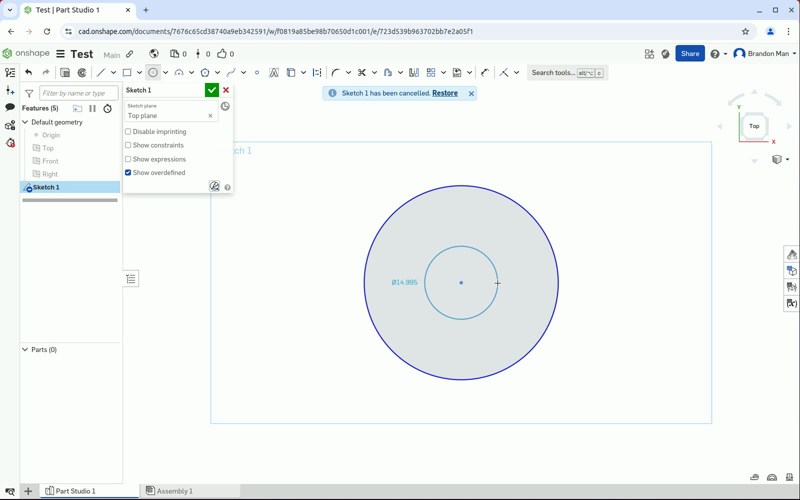
click(497, 282)
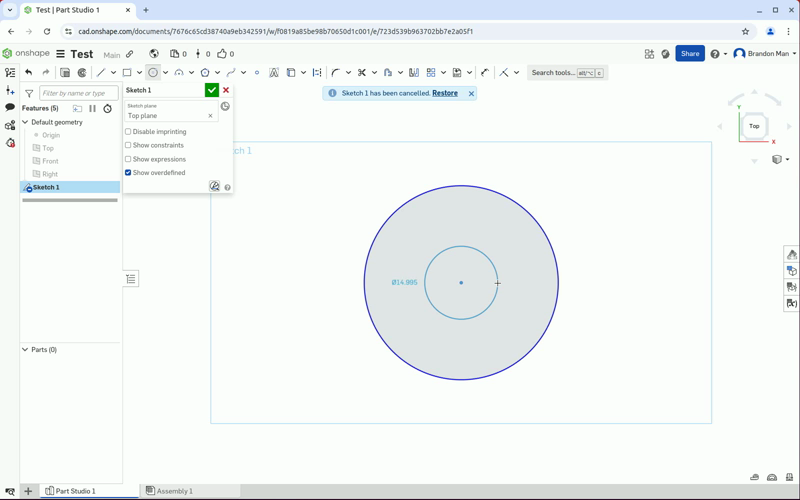
key(esc)
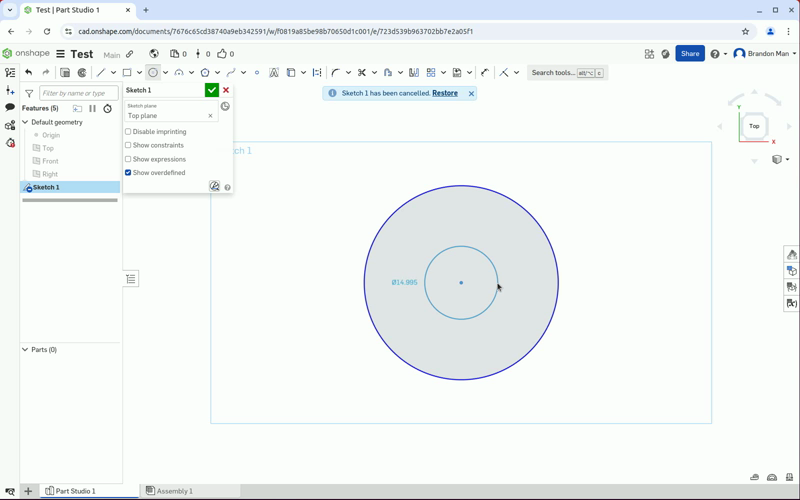
mouse_move(534, 260)
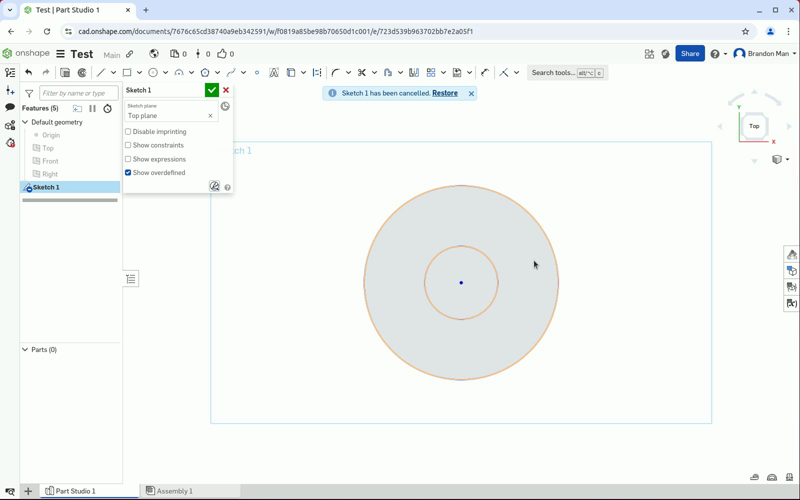
click(534, 260)
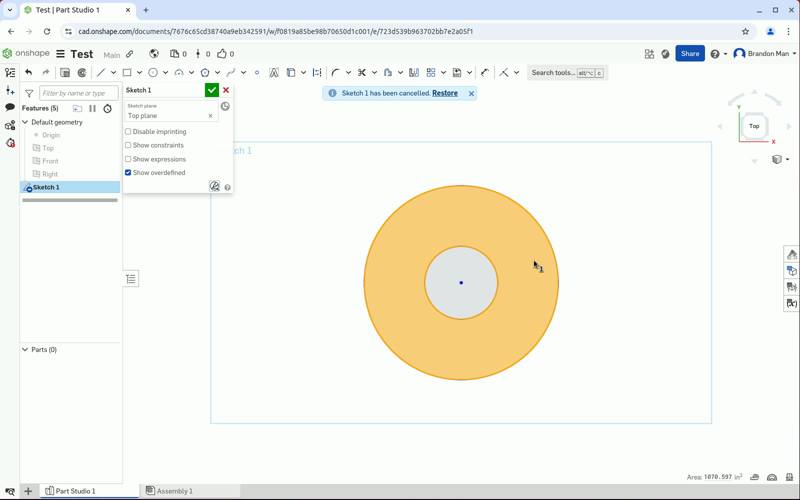
mouse_move(73, 352)
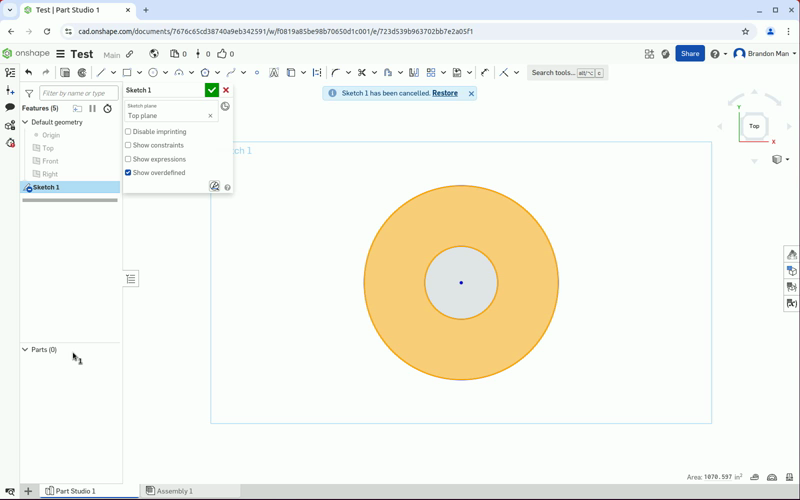
key(shift+y)
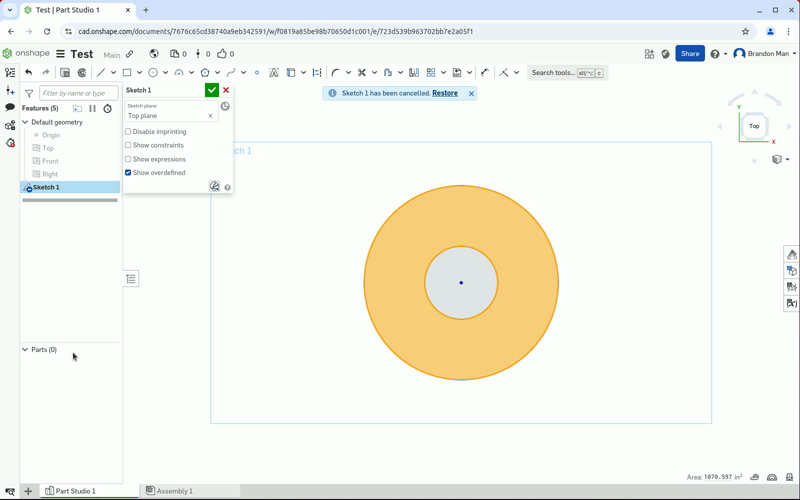
key(shift+e)
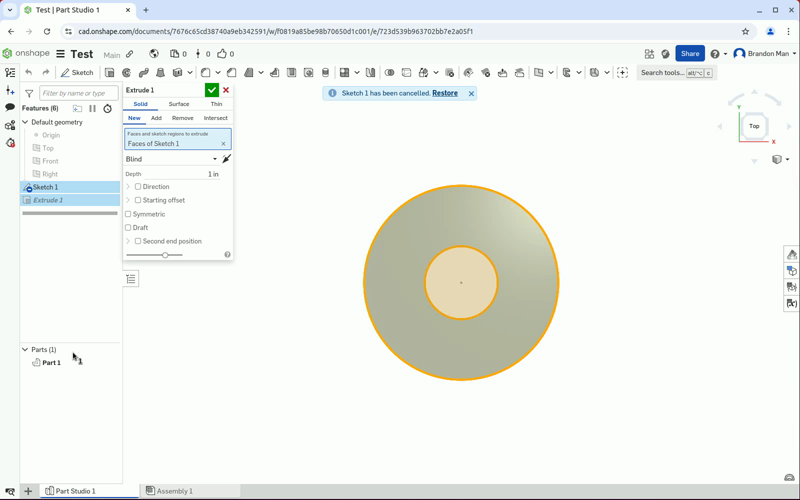
mouse_move(143, 106)
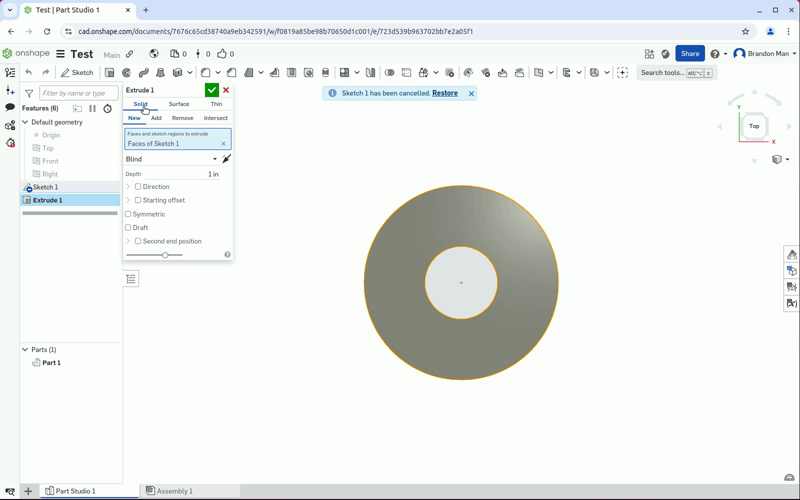
click(143, 106)
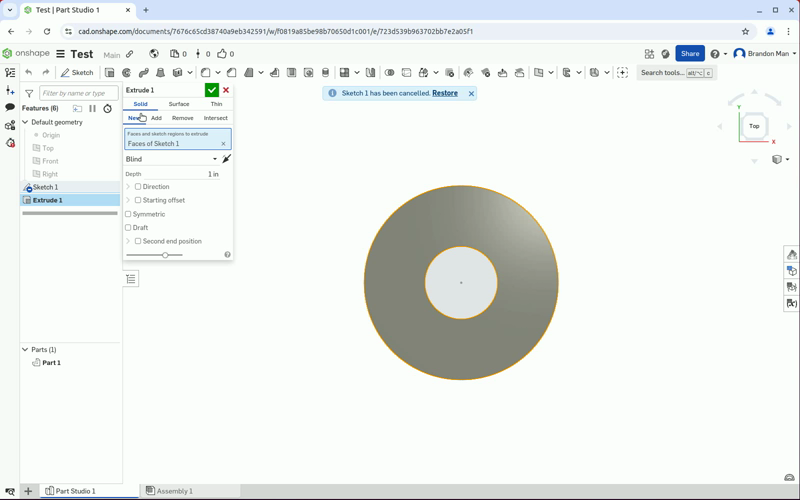
mouse_move(137, 120)
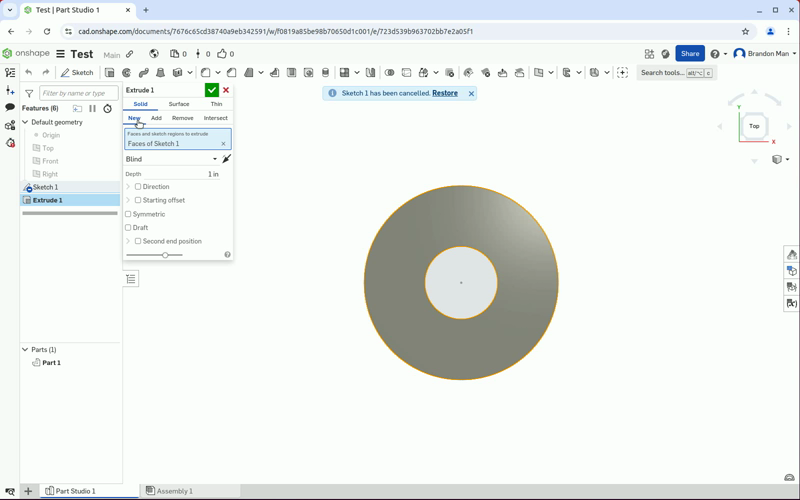
click(137, 120)
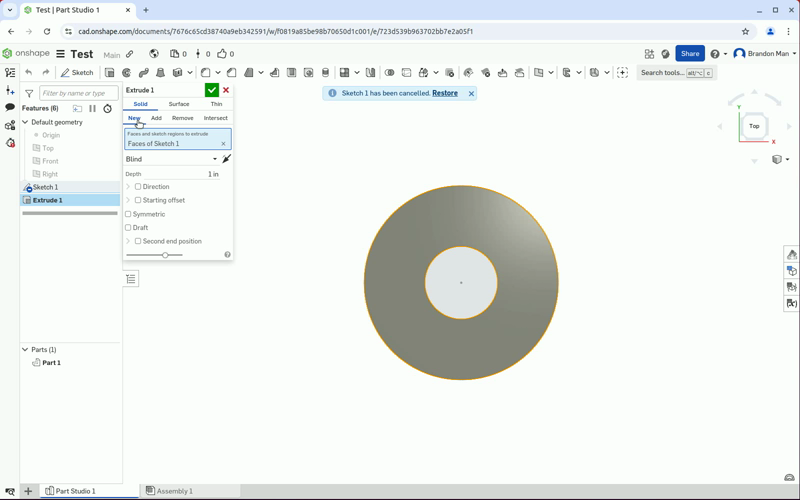
key(tab, 4)
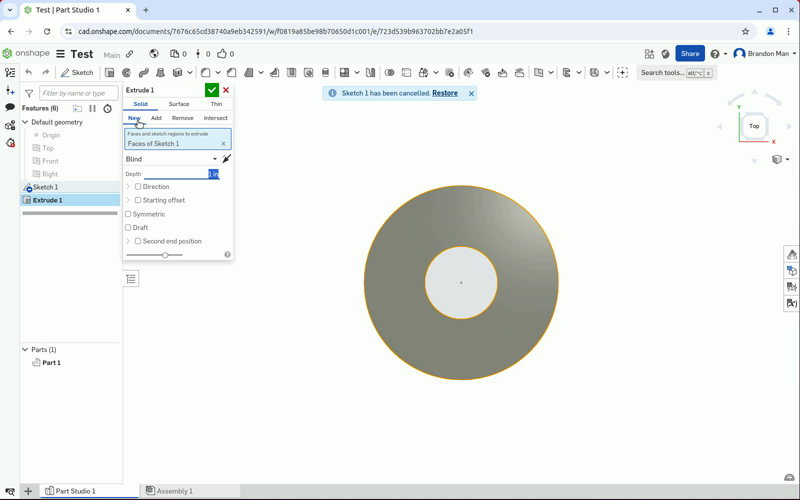
text(23.108)
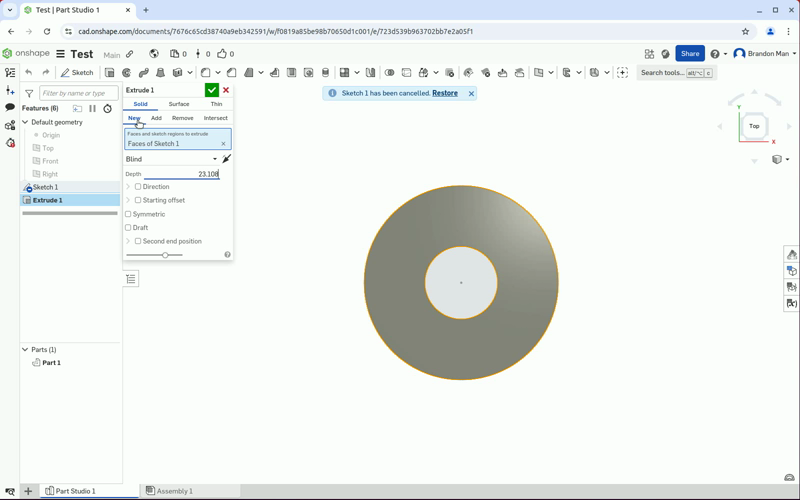
key(enter)
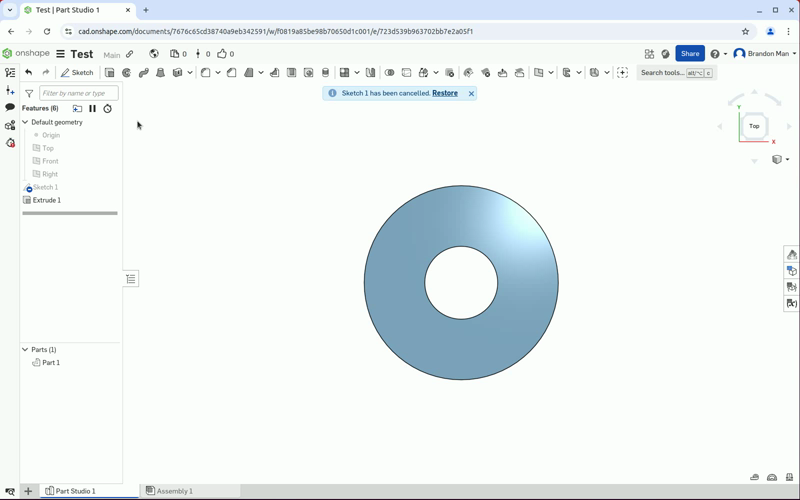
key(shift+h)
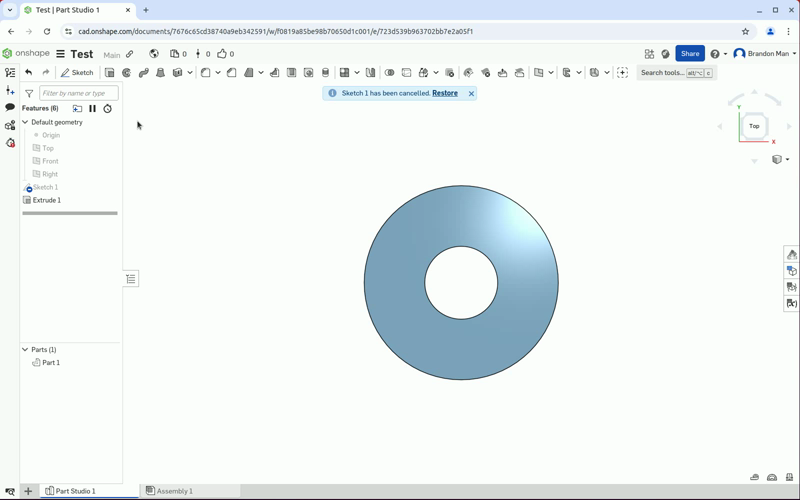
key(shift+h)
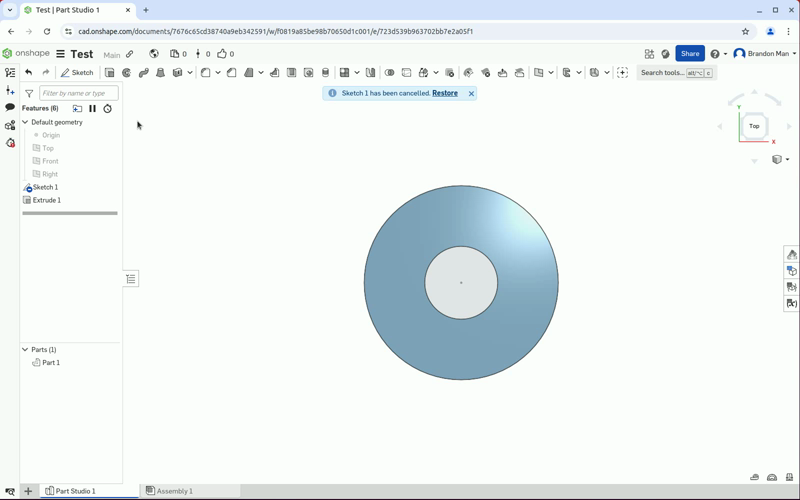
mouse_move(73, 189)
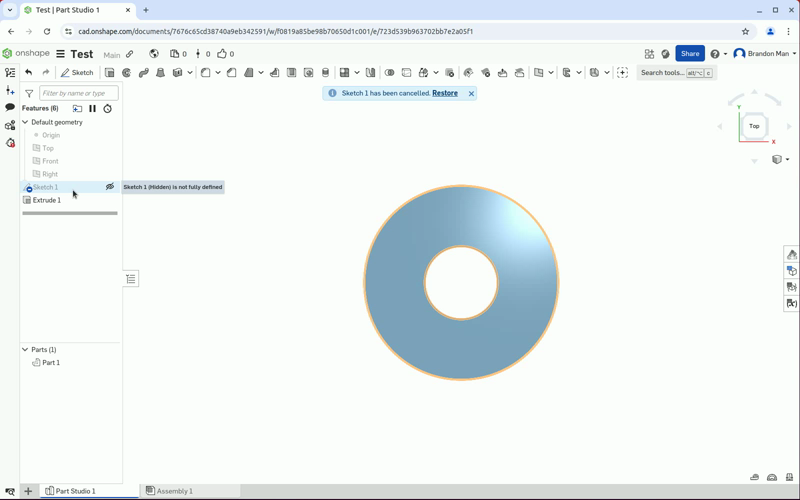
click(73, 189)
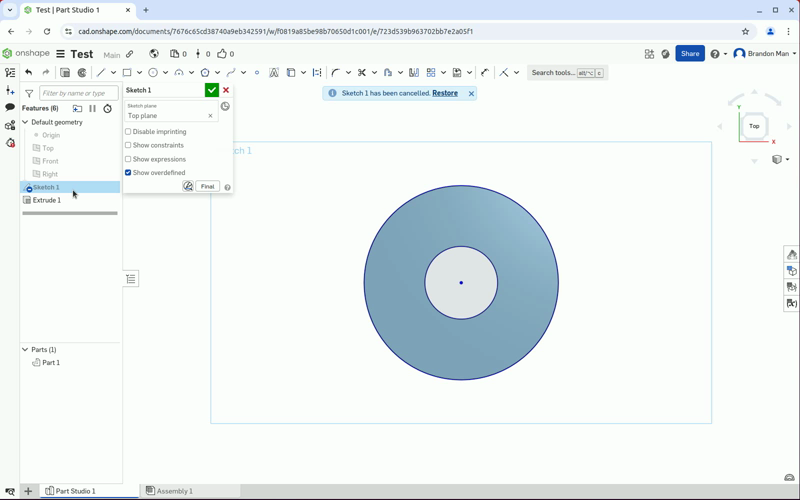
mouse_move(229, 92)
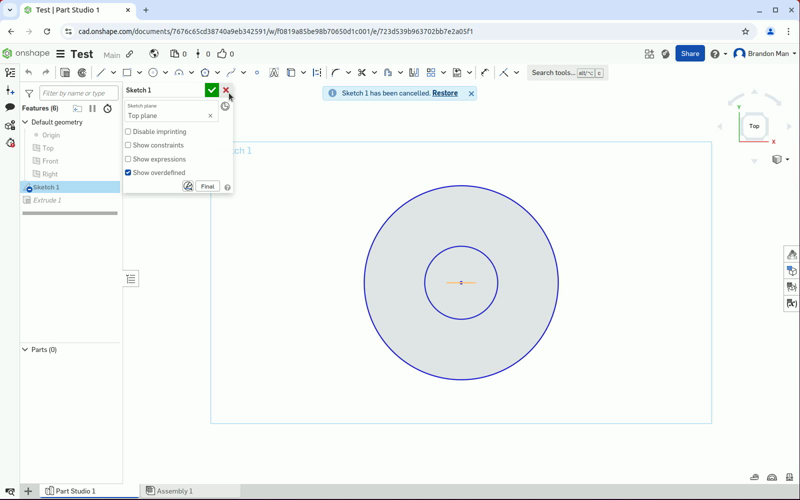
click(229, 92)
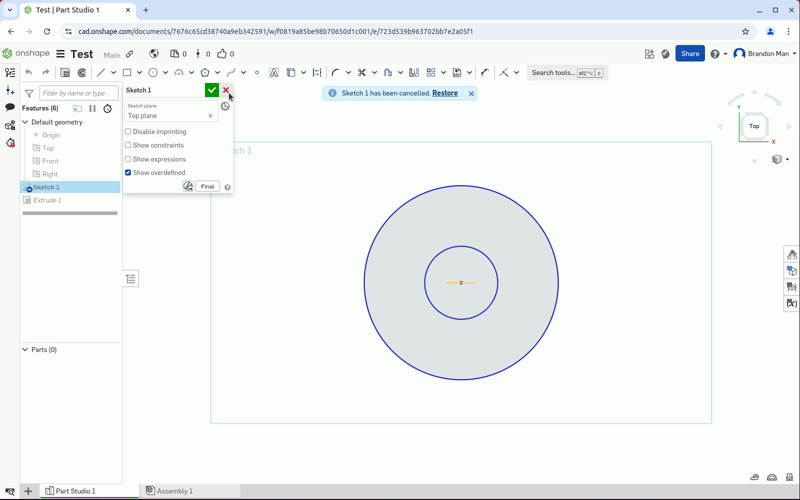
key(shift+s)
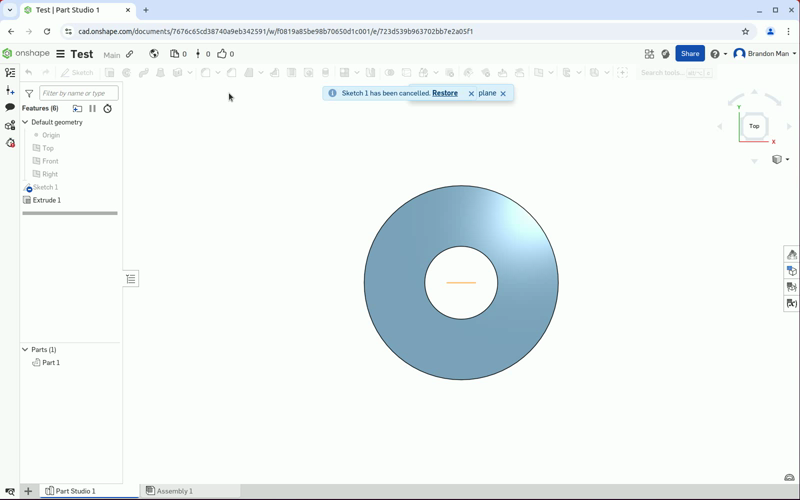
mouse_move(73, 150)
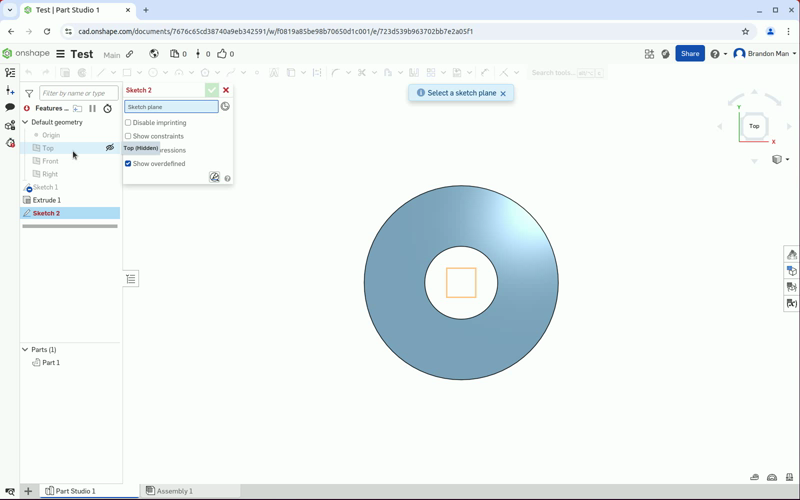
click(73, 150)
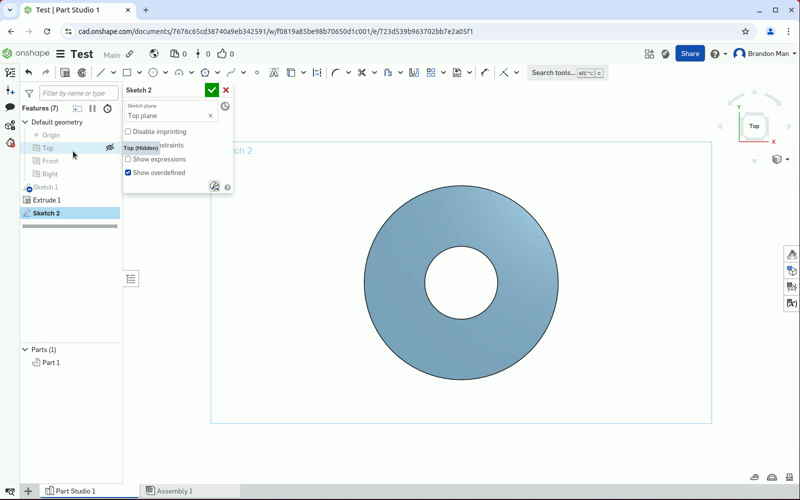
mouse_move(73, 352)
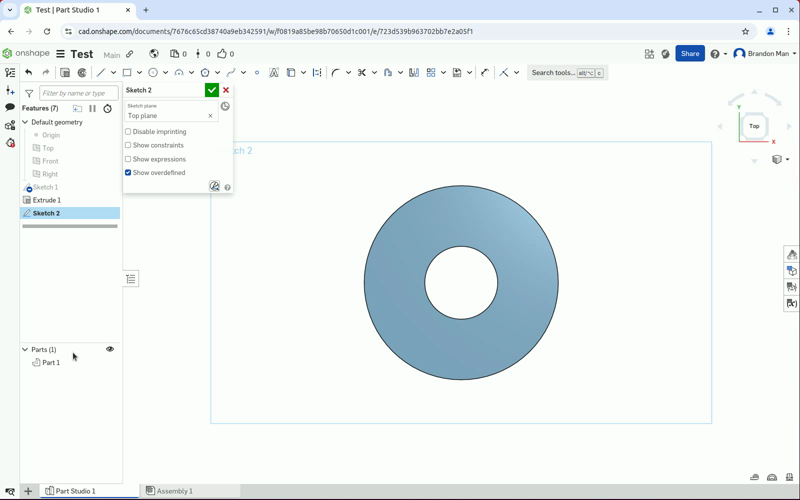
key(y)
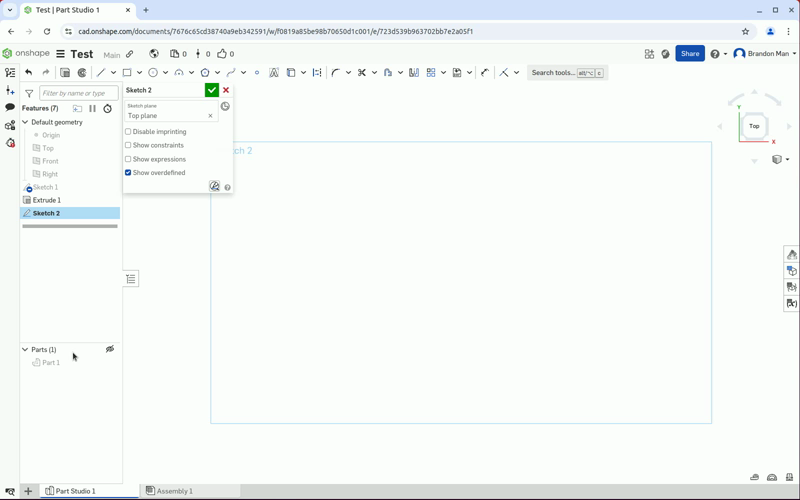
key(c)
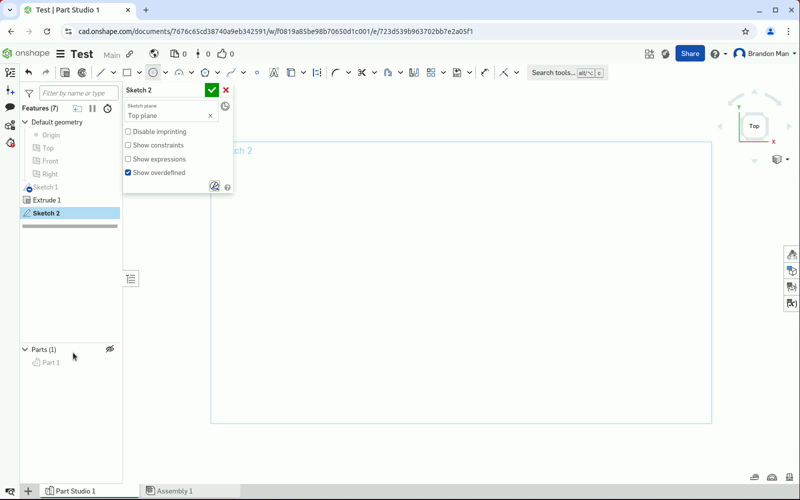
key_down(shift)
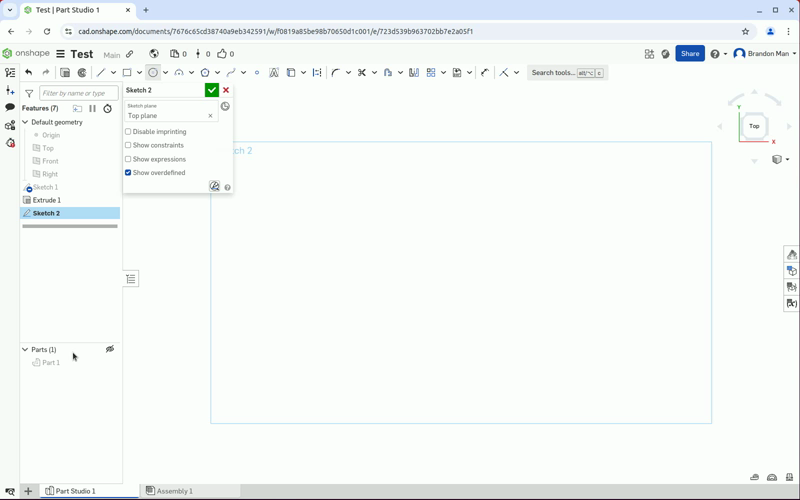
mouse_move(461, 282)
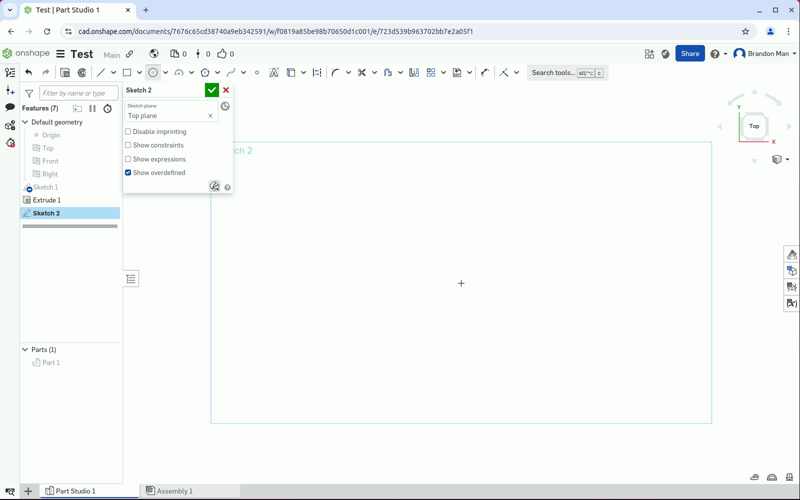
click(461, 282)
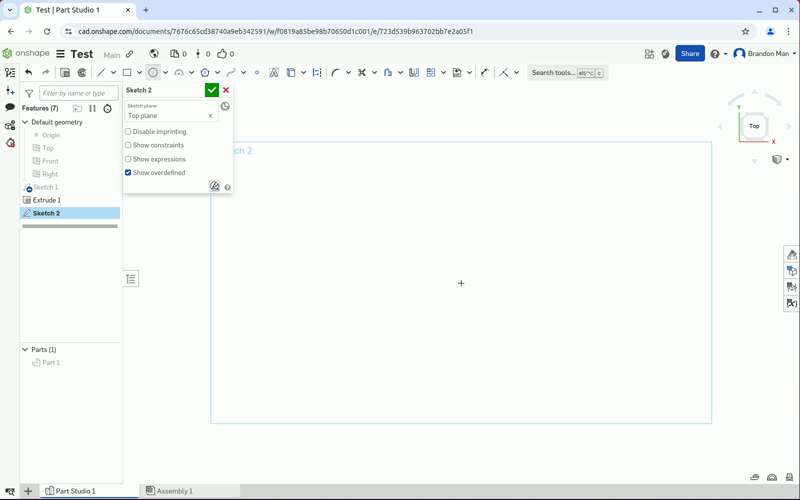
key_up(shift)
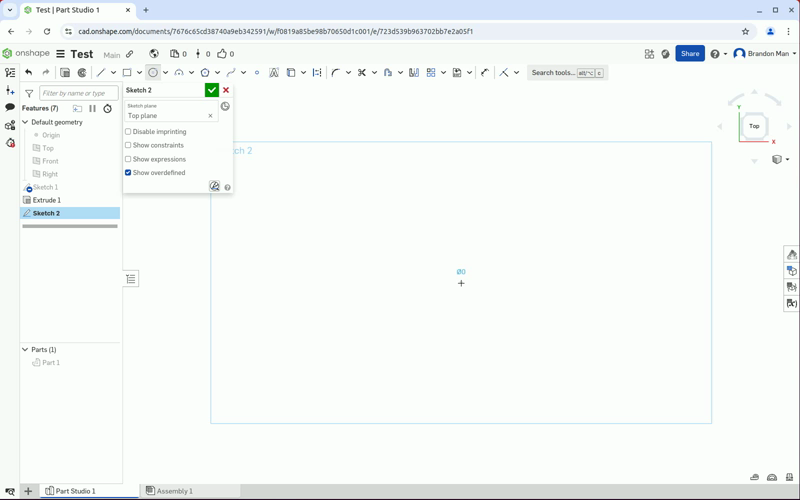
mouse_move(589, 282)
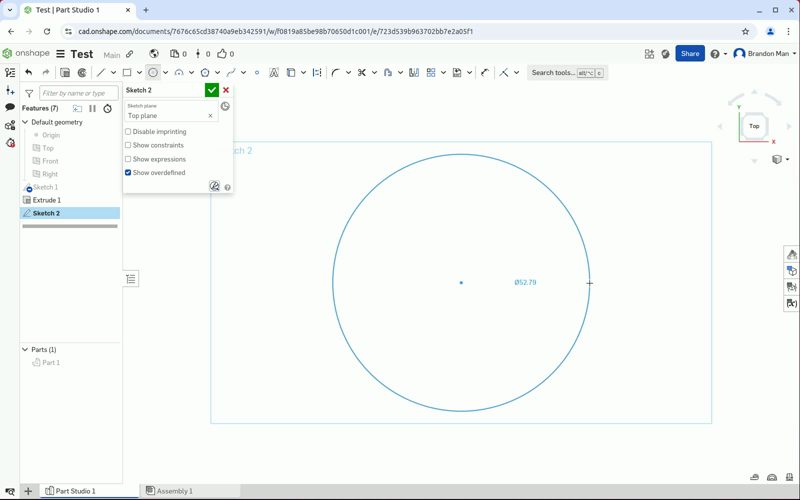
click(589, 282)
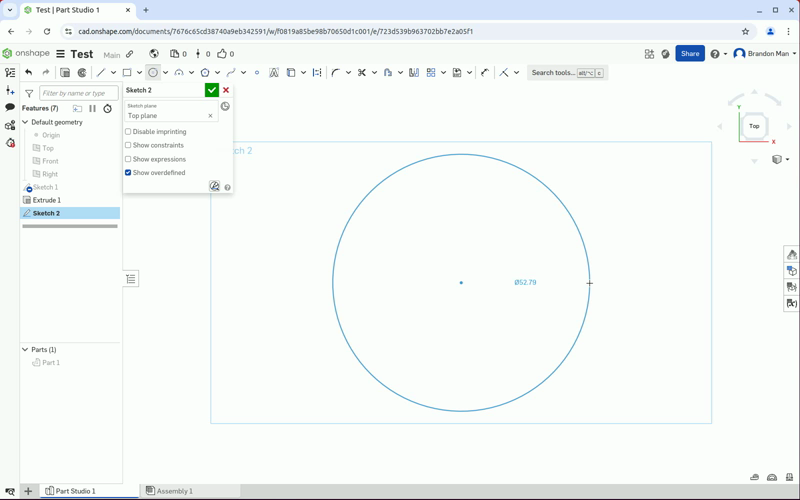
key(esc)
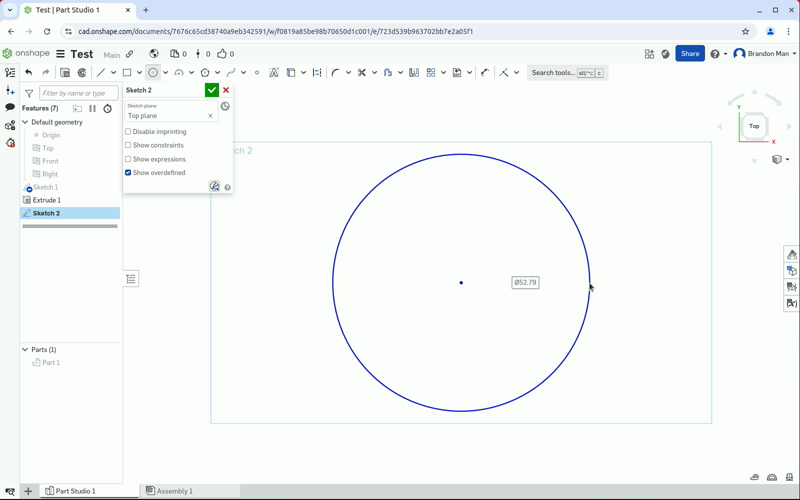
key(c)
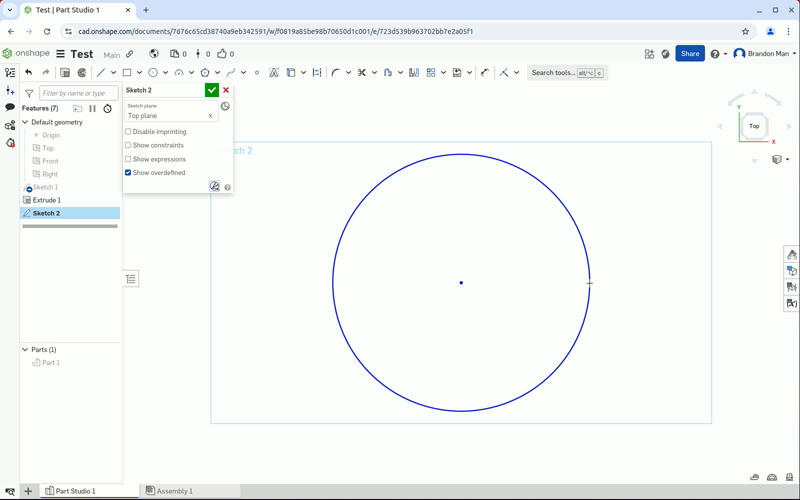
key_down(shift)
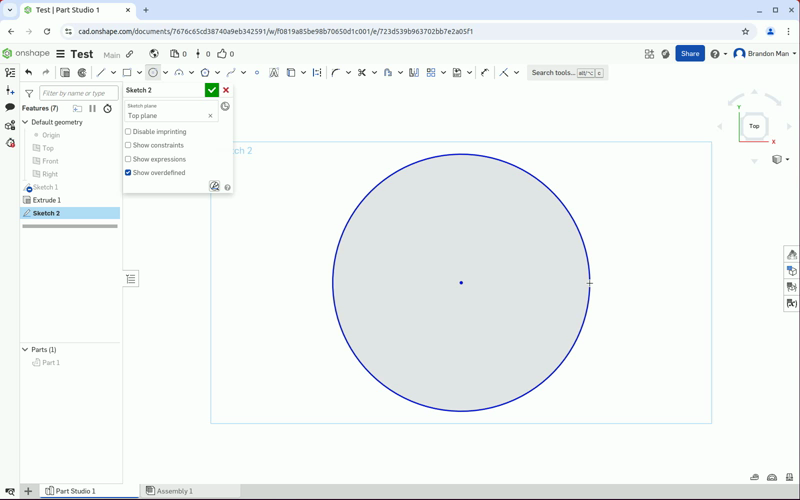
mouse_move(461, 282)
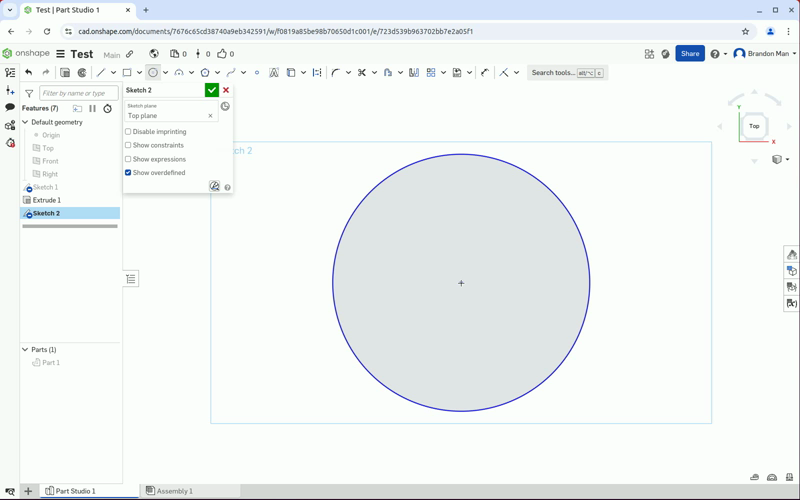
click(461, 282)
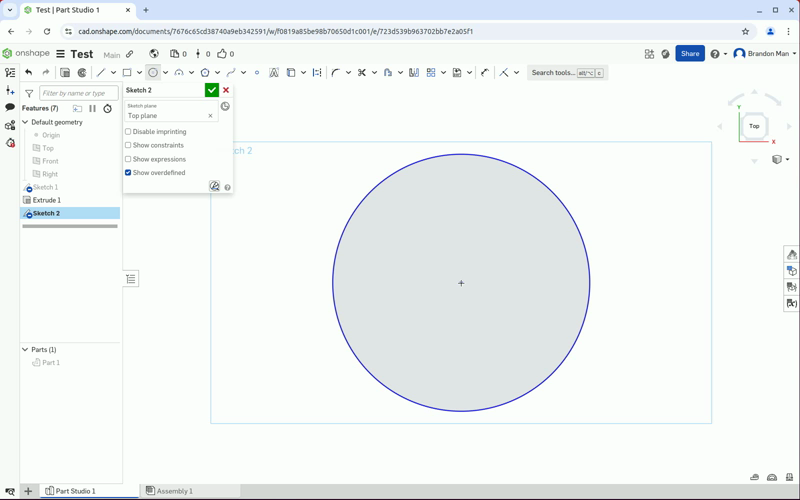
key_up(shift)
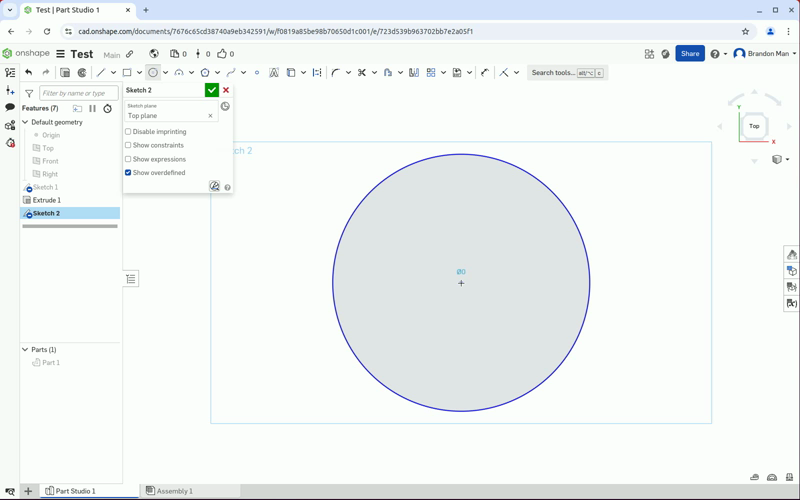
mouse_move(517, 282)
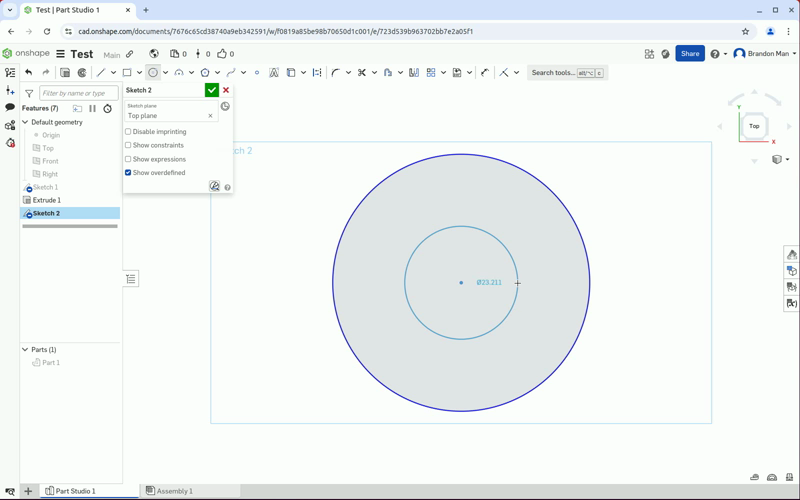
click(517, 282)
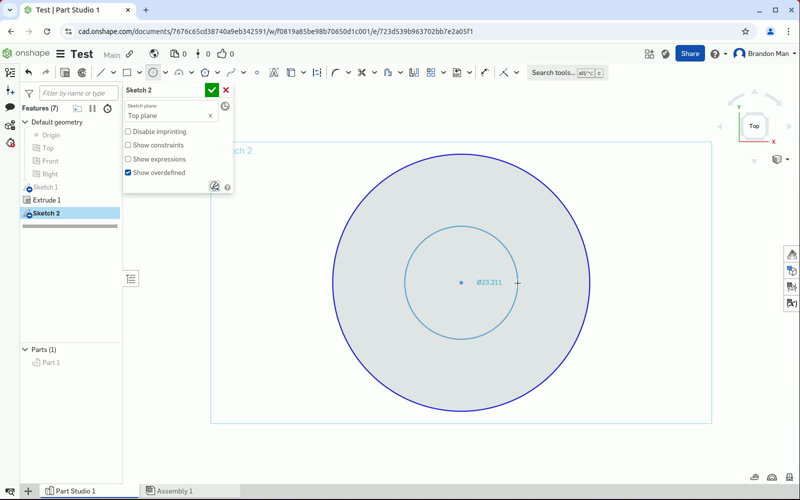
key(esc)
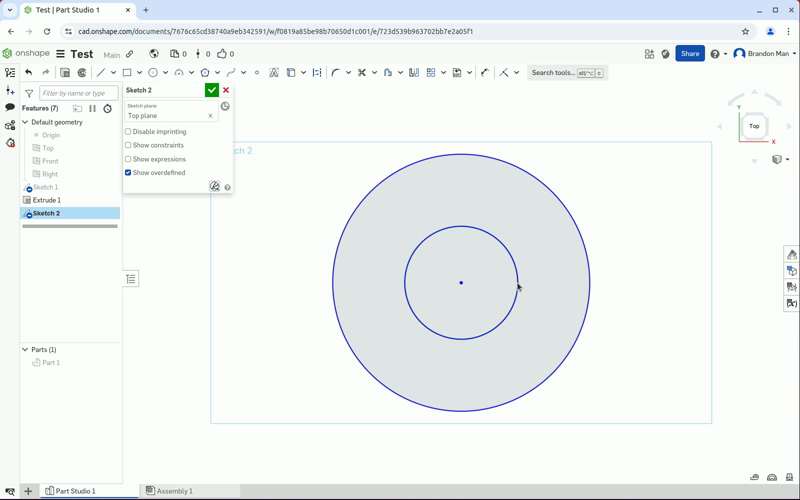
mouse_move(540, 339)
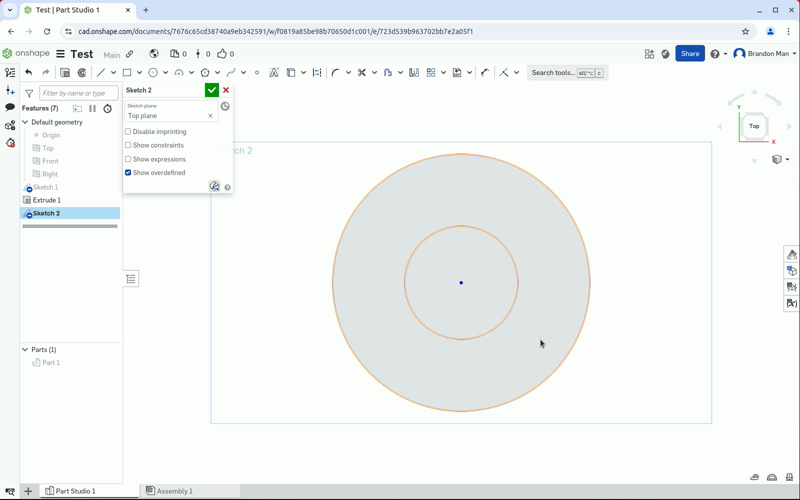
click(540, 339)
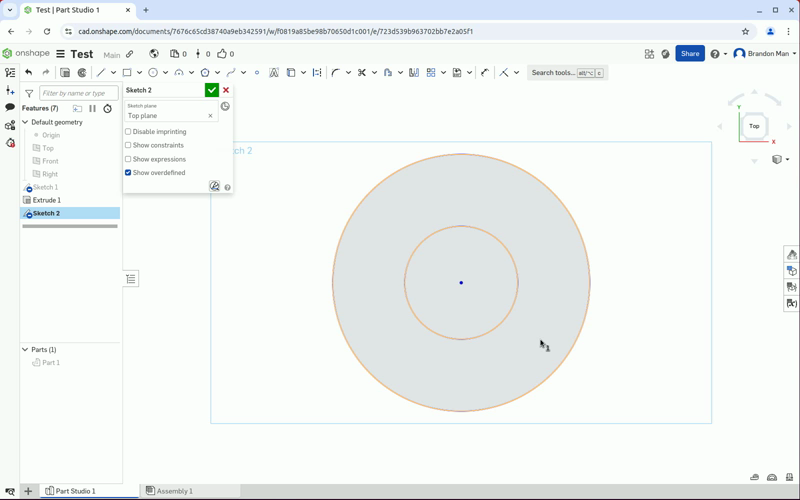
mouse_move(73, 352)
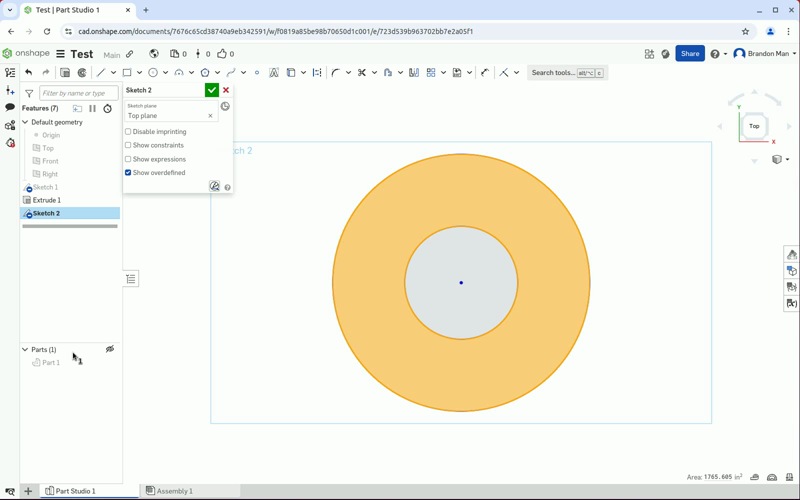
key(shift+y)
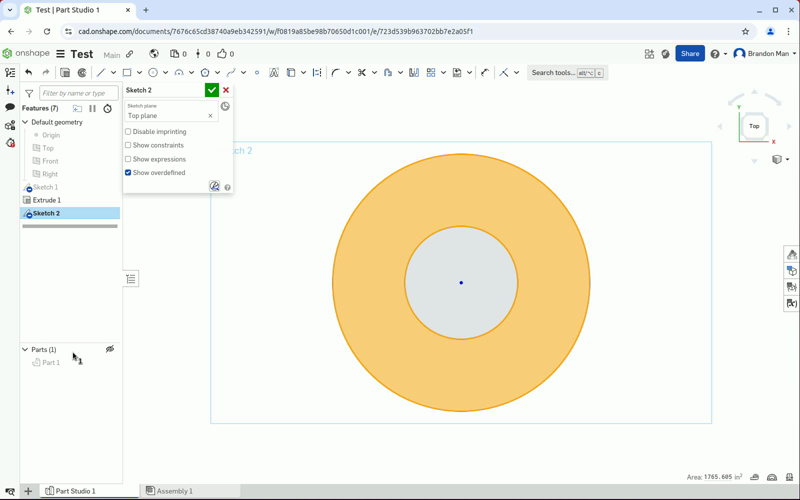
key(shift+e)
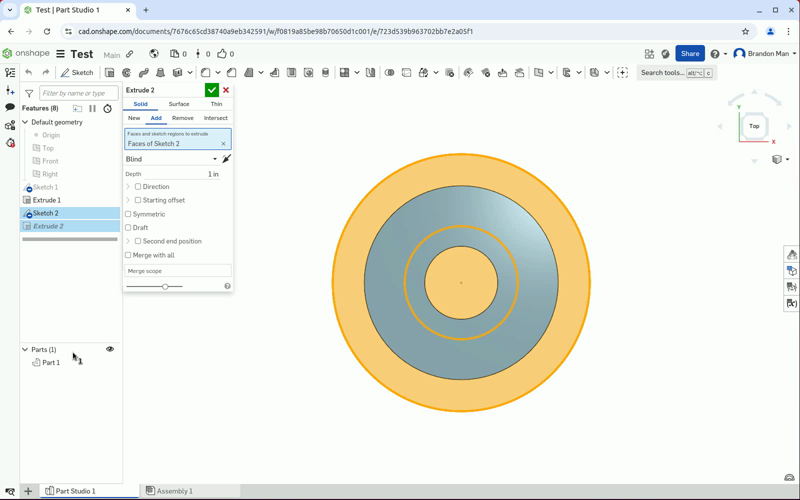
mouse_move(143, 106)
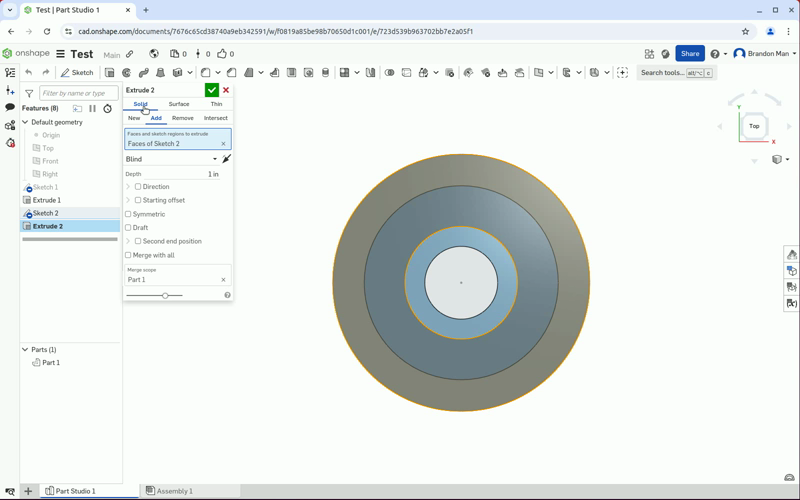
click(143, 106)
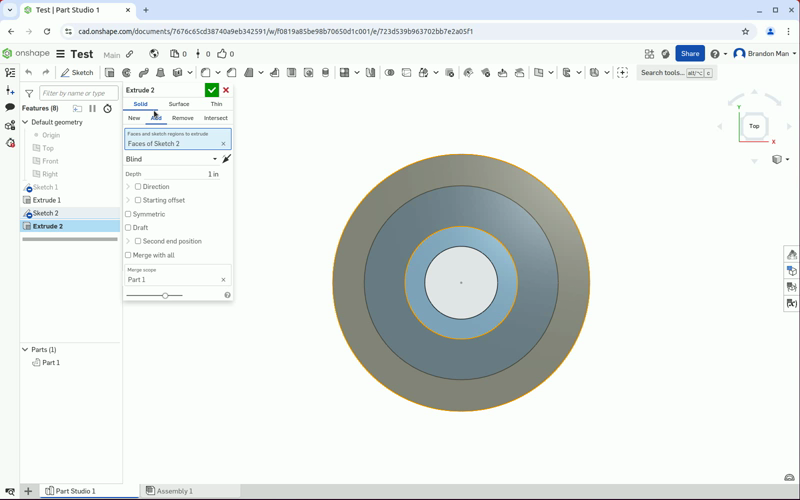
mouse_move(186, 120)
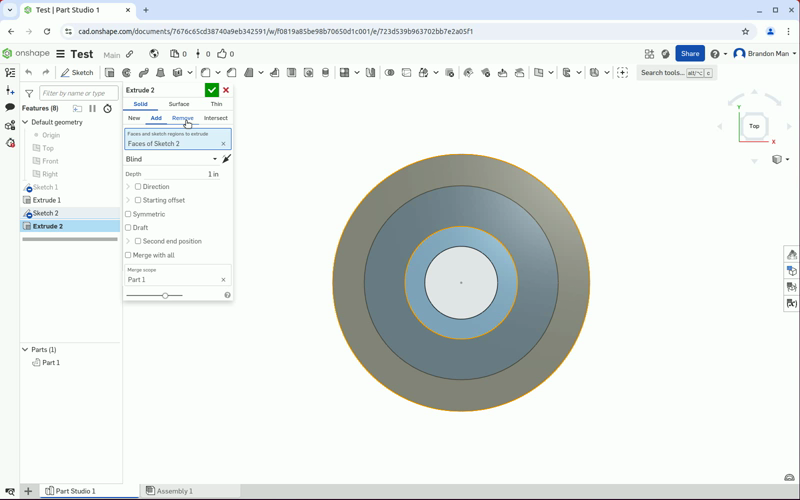
click(186, 120)
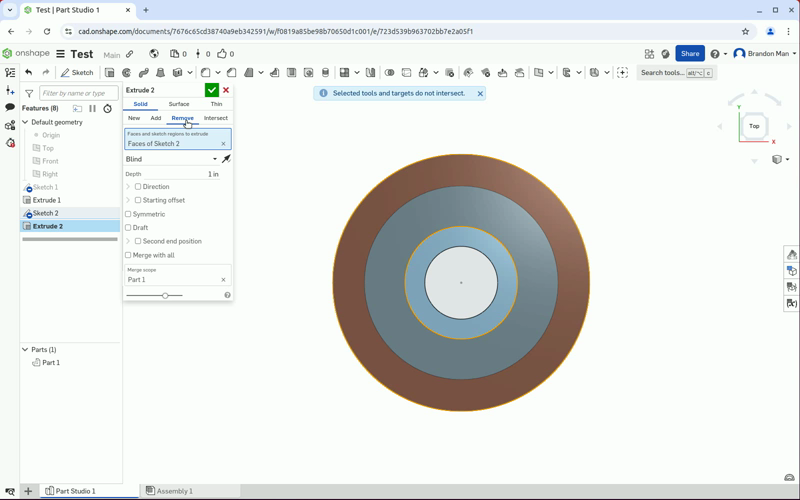
key(tab, 4)
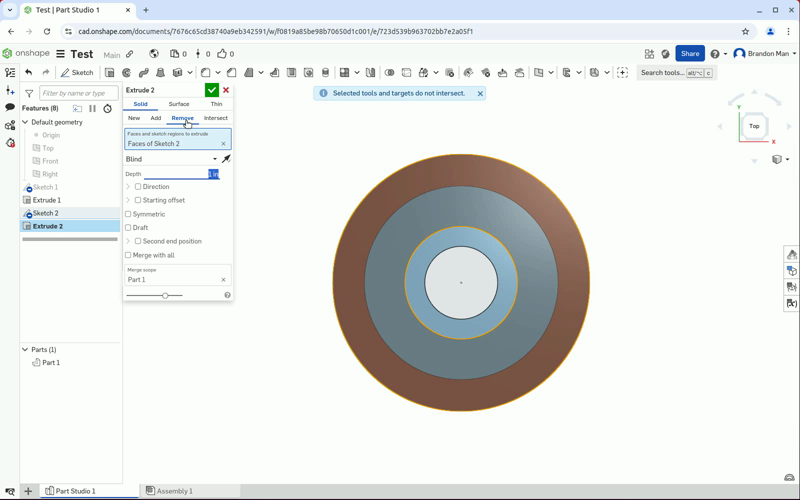
text(-15.405)
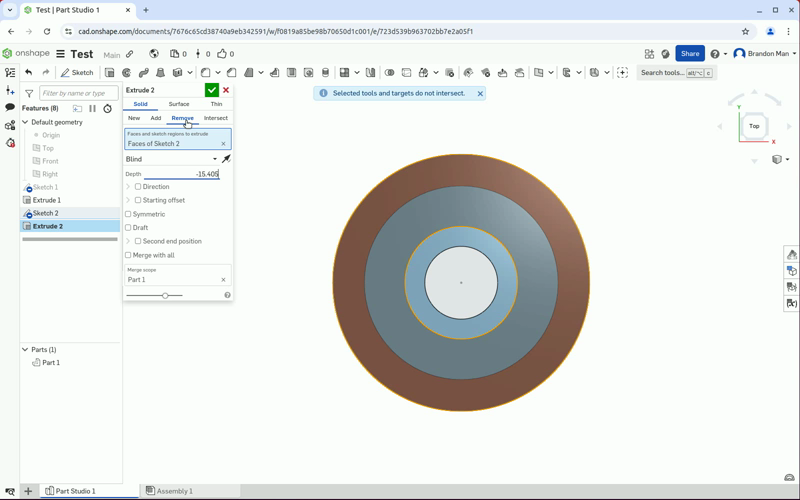
key(tab, 6)
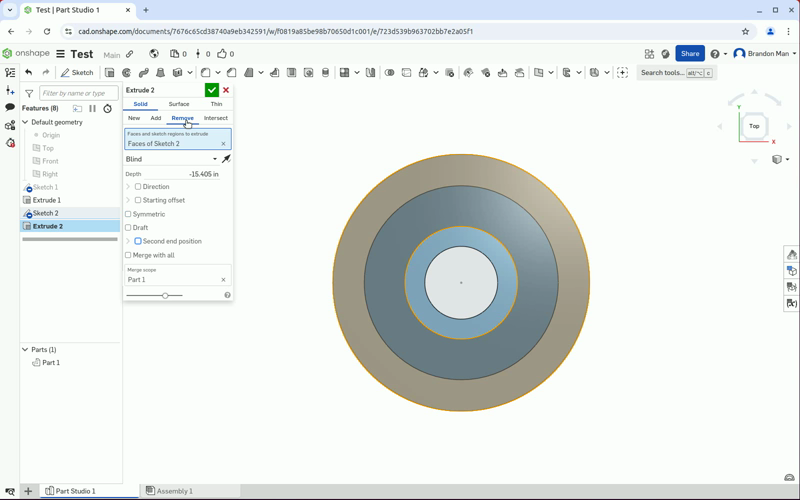
key(space)
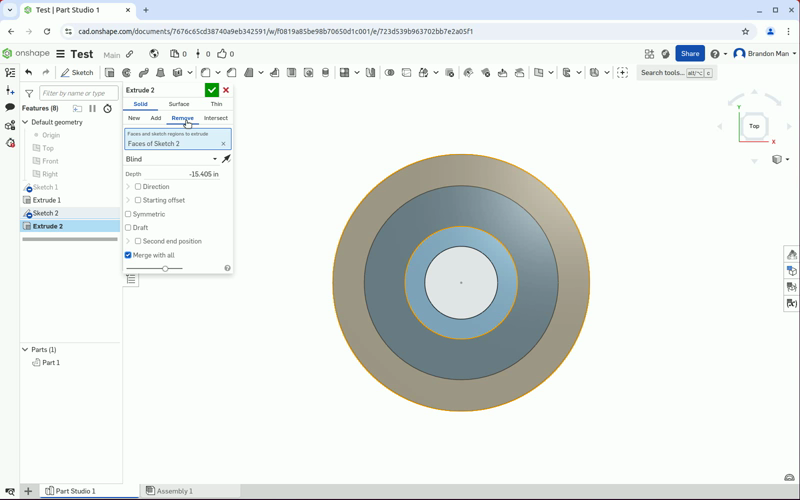
key(enter)
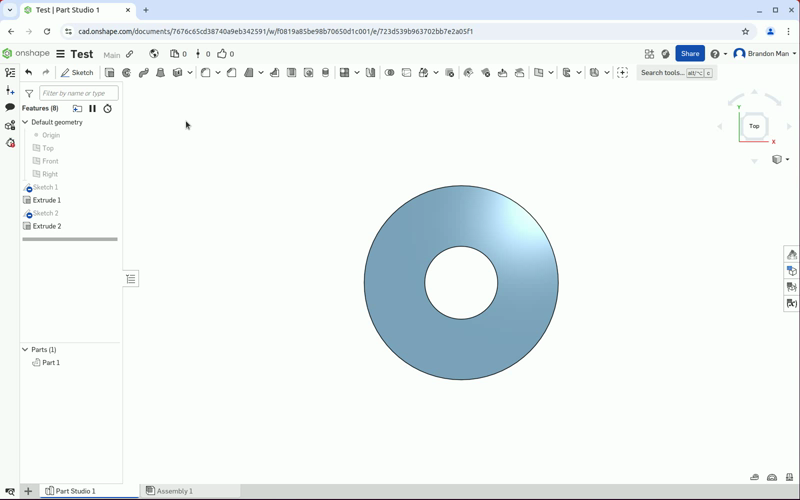
key(shift+h)
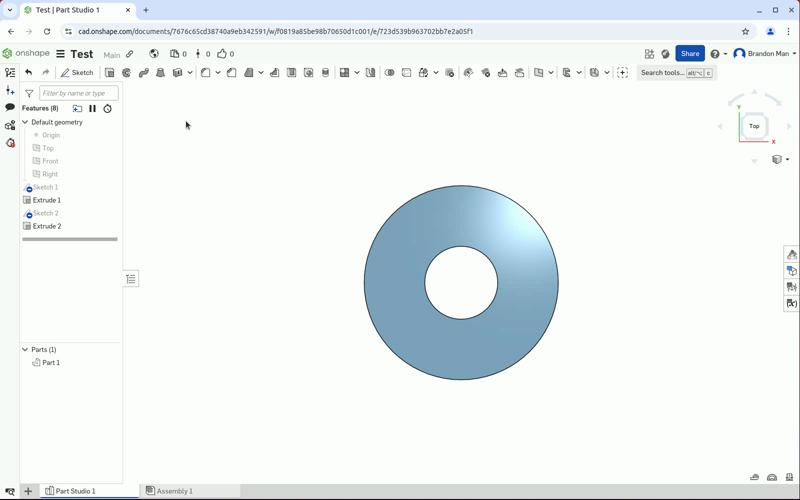
key(shift+h)
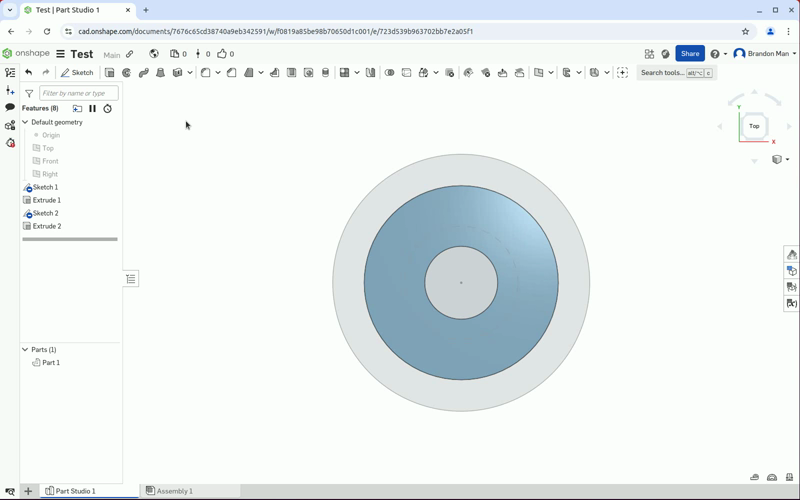
key(shift+7)
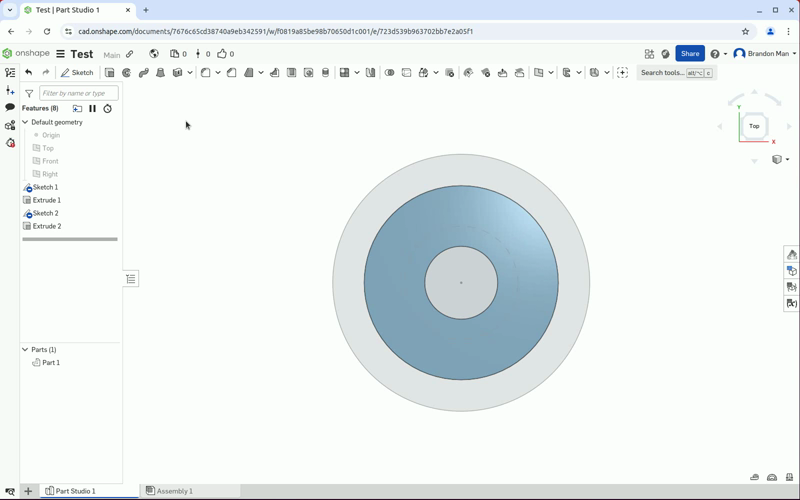
key(up, 3)
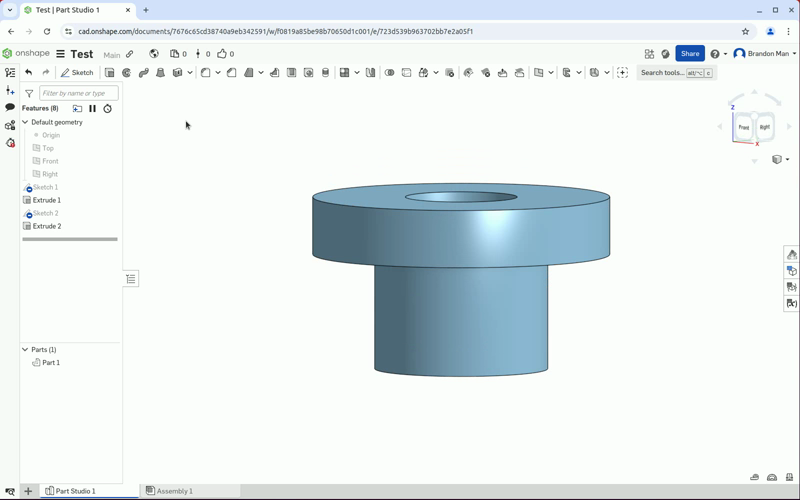
key(left, 3)
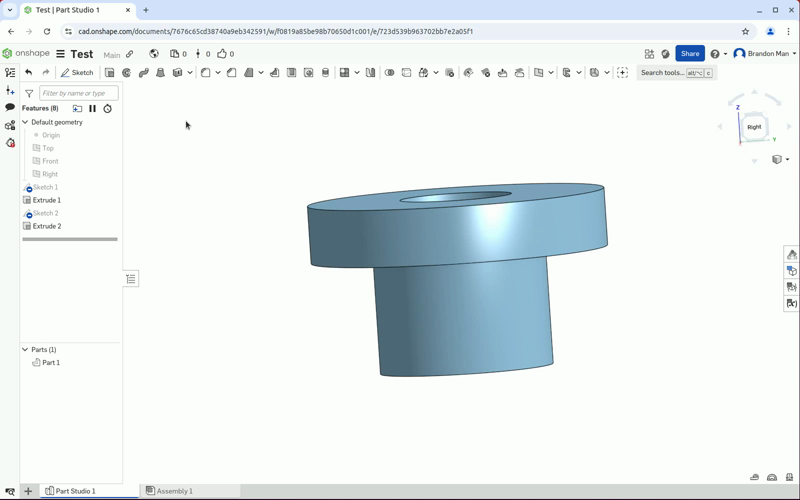
key(right, 3)
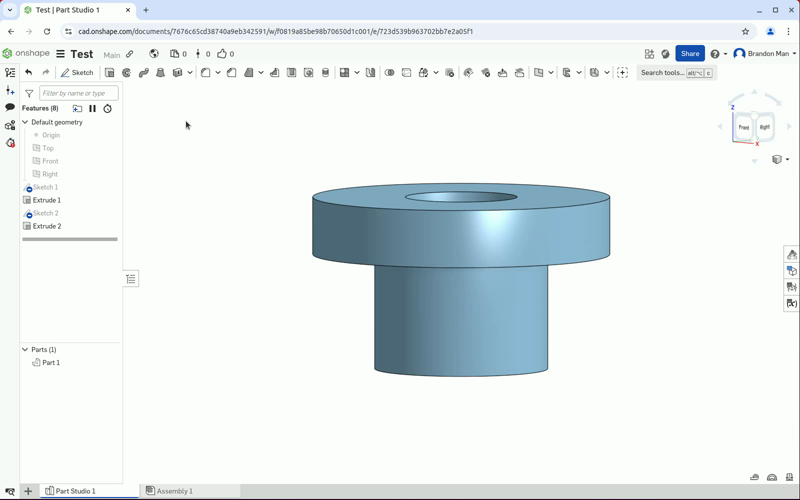
key(down, 3)
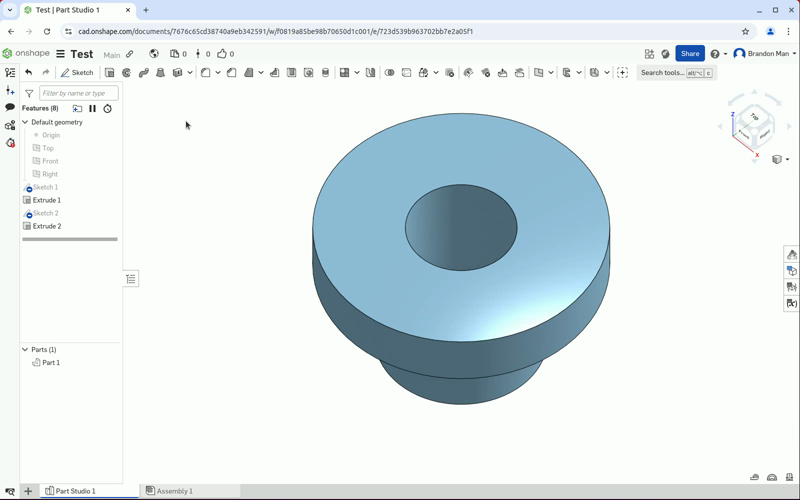
mouse_move(73, 189)
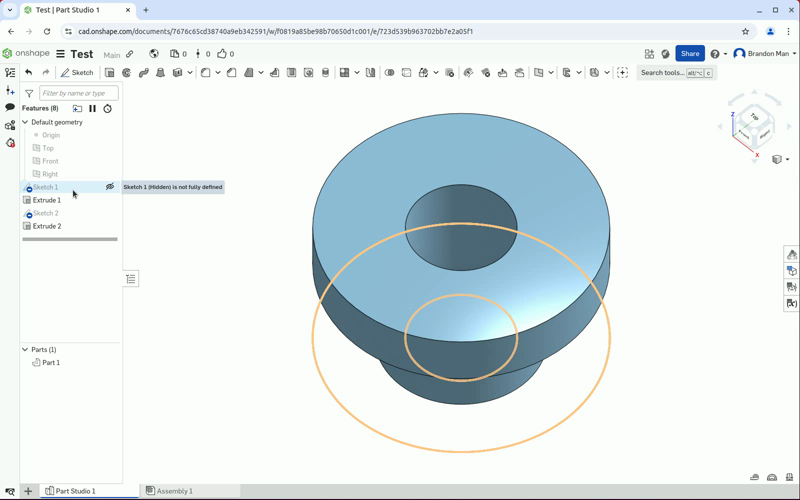
click(73, 189)